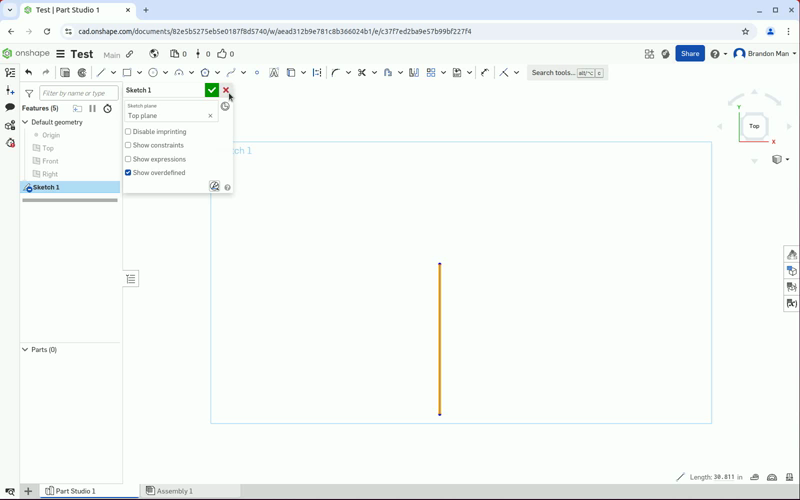
key(shift+h)
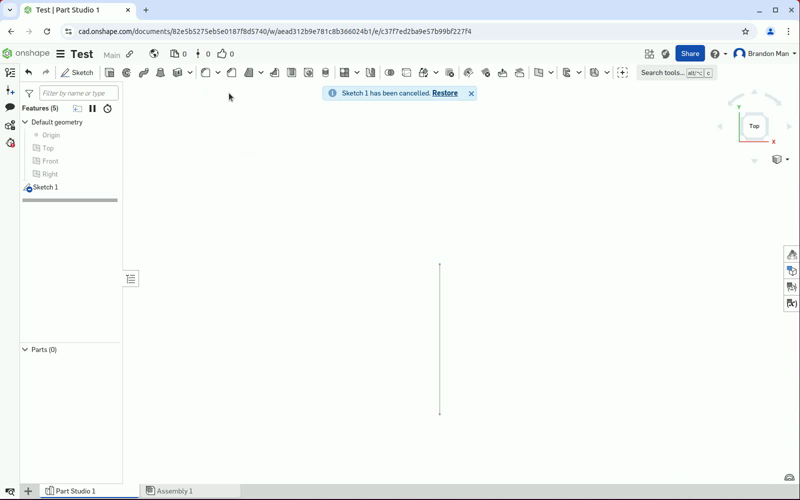
key(shift+s)
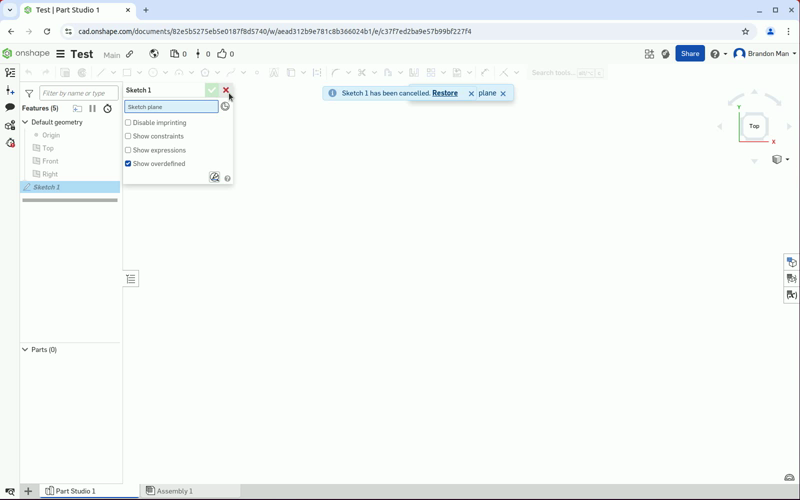
mouse_move(73, 150)
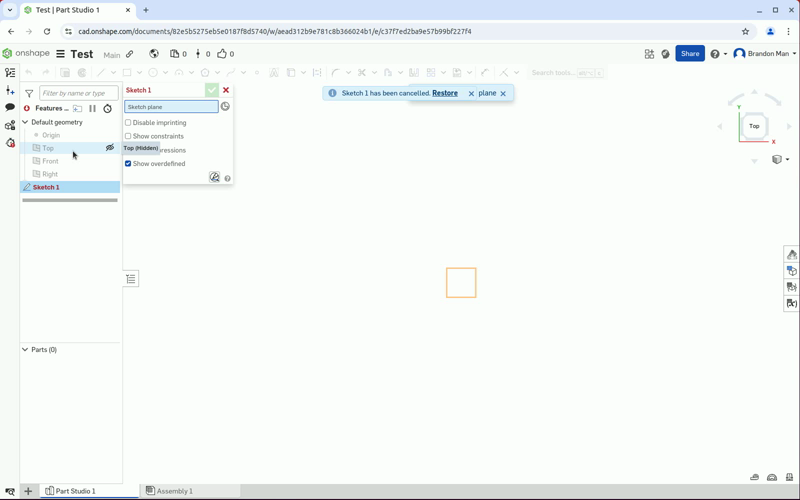
click(73, 150)
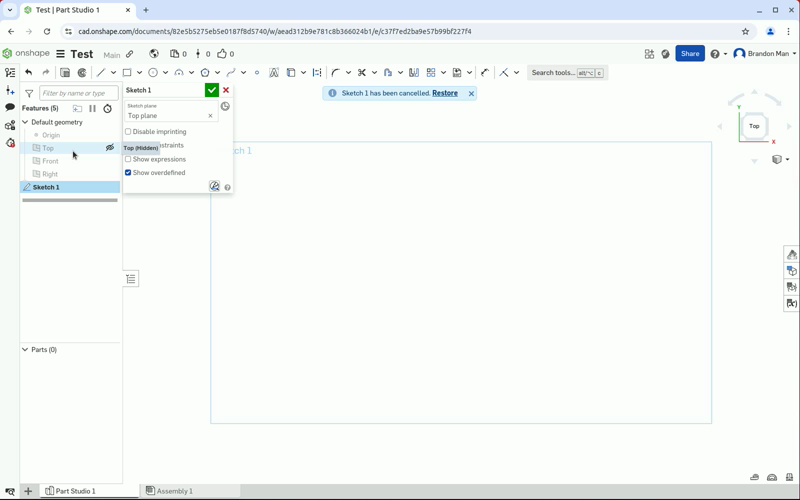
mouse_move(73, 352)
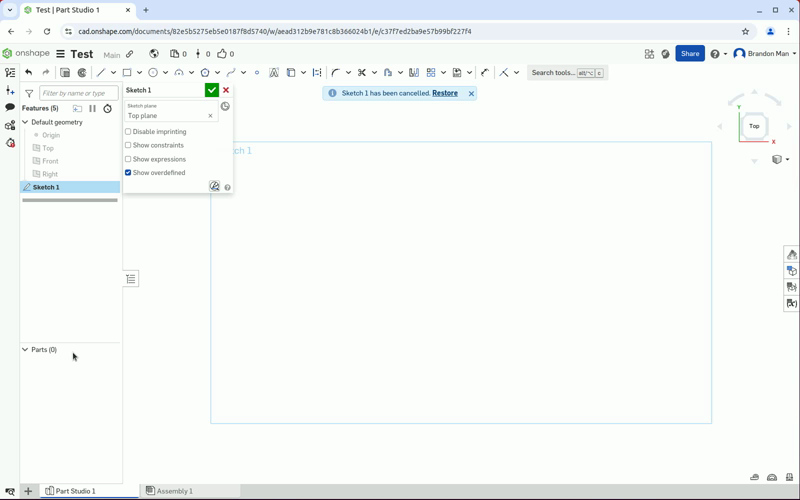
key(y)
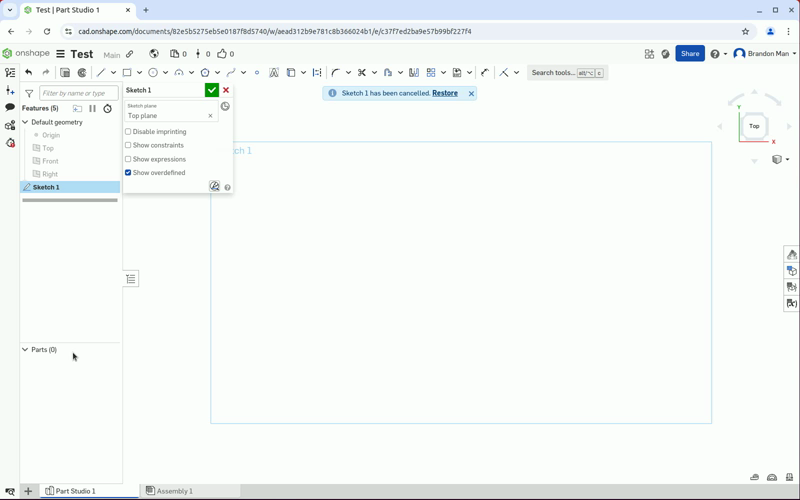
key(c)
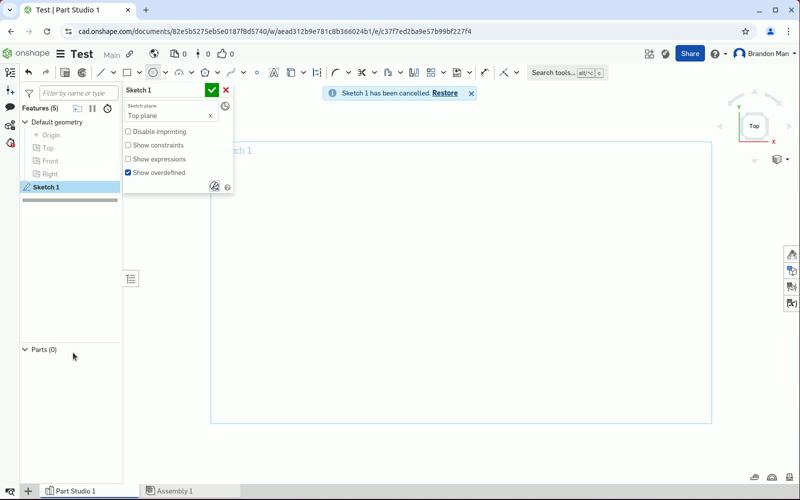
key_down(shift)
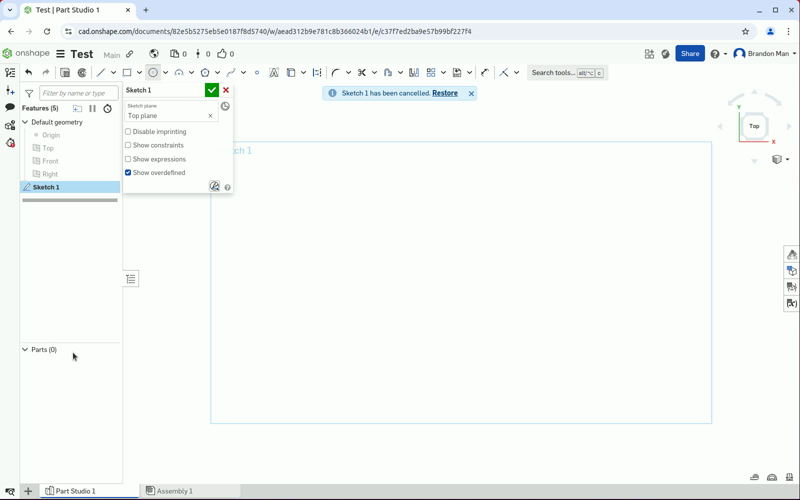
mouse_move(460, 282)
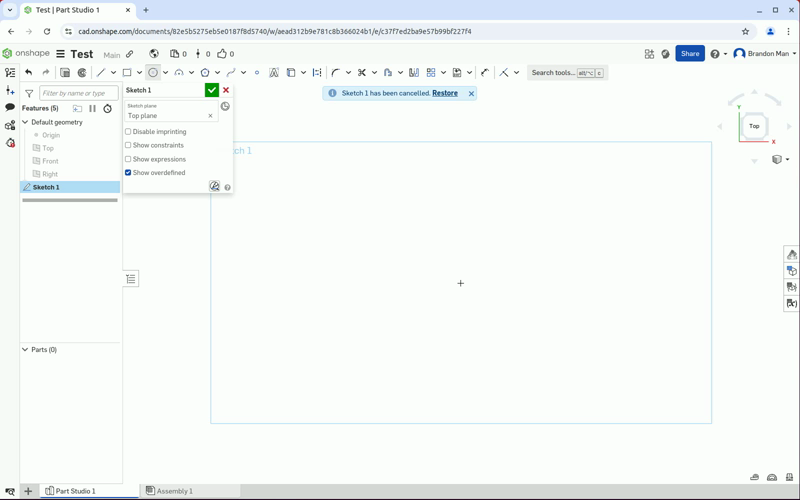
click(460, 282)
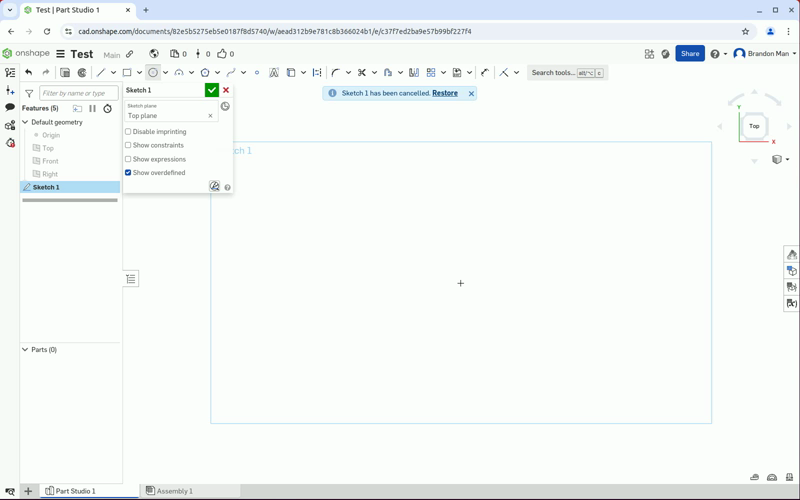
key_up(shift)
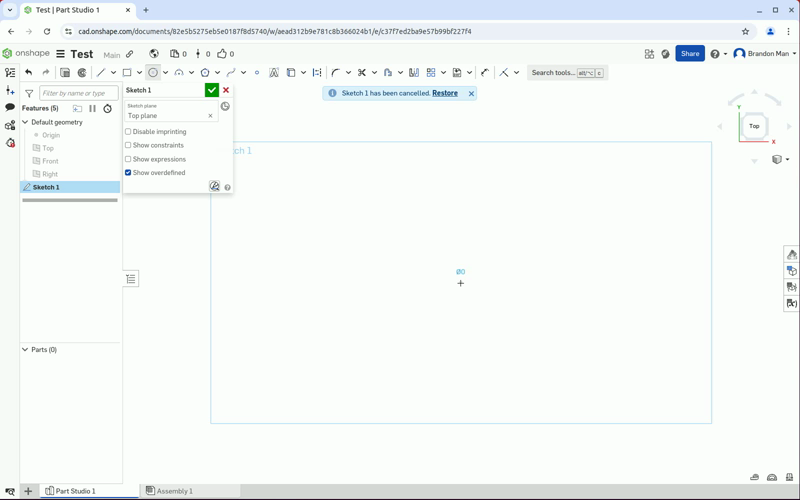
mouse_move(511, 282)
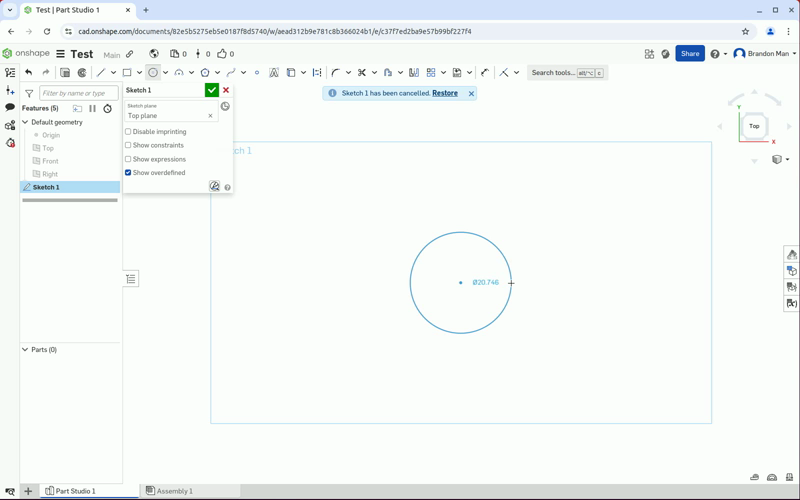
click(511, 282)
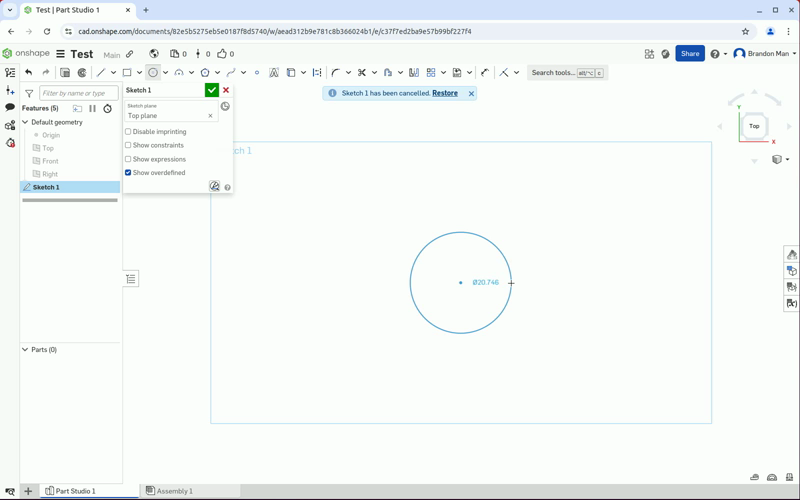
key(esc)
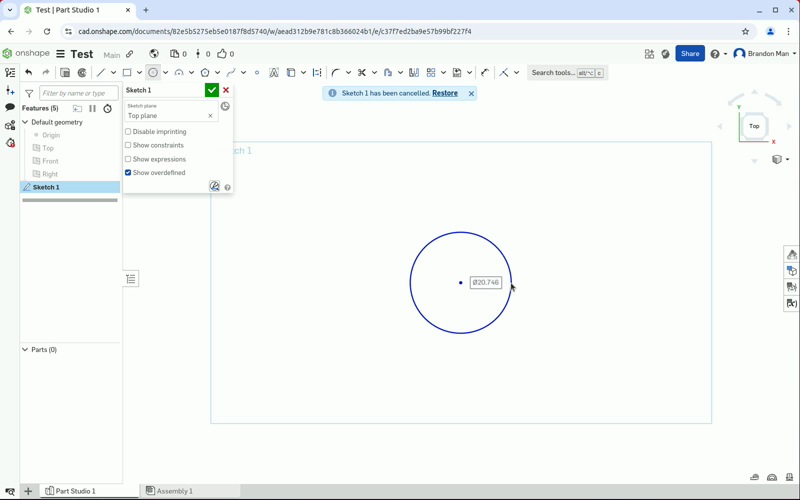
mouse_move(456, 251)
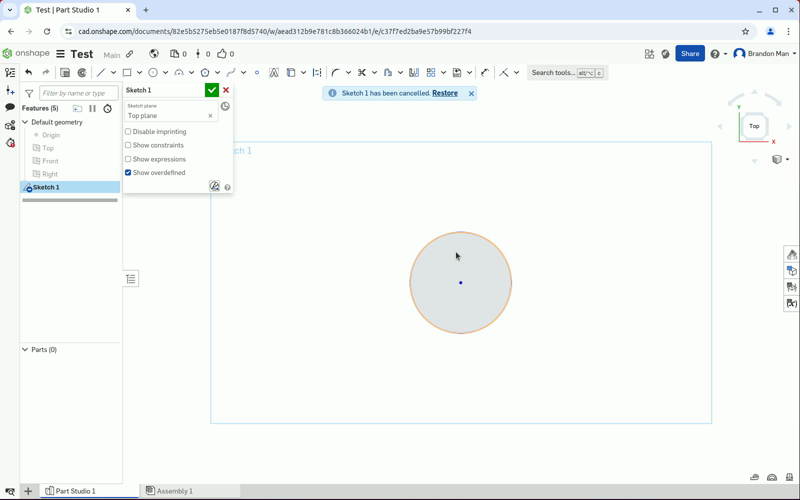
click(456, 251)
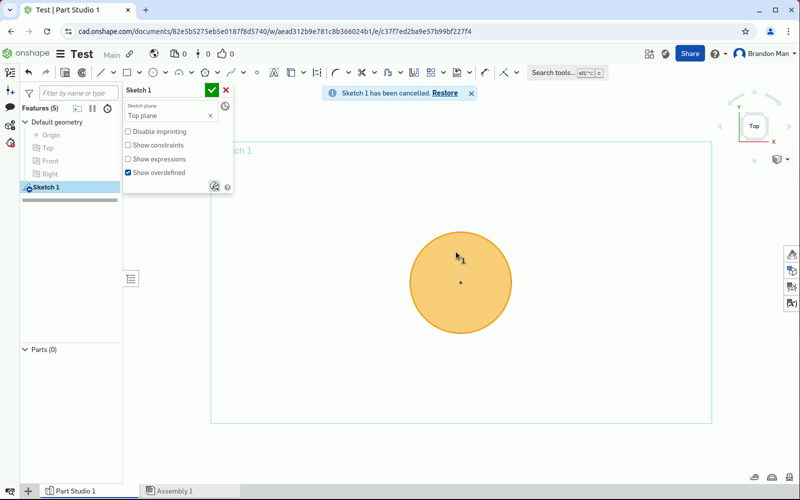
mouse_move(73, 352)
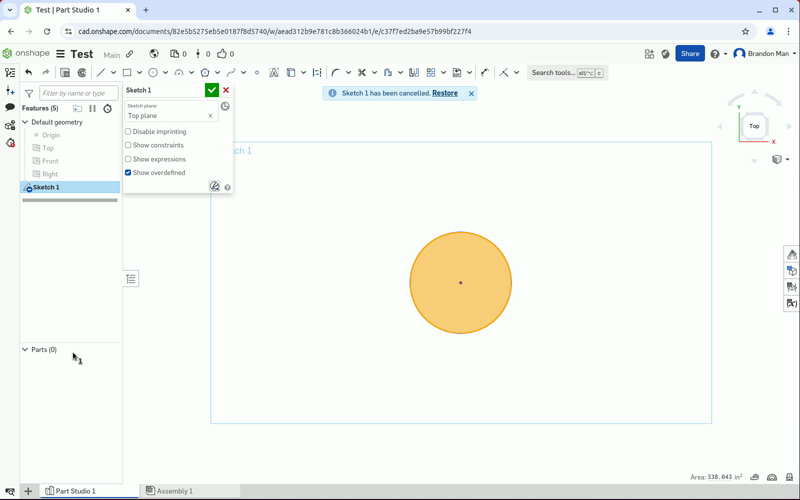
key(shift+y)
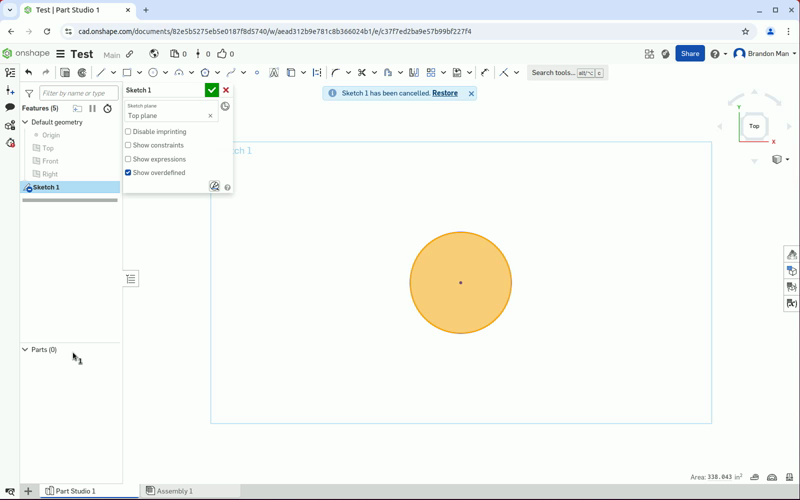
key(shift+e)
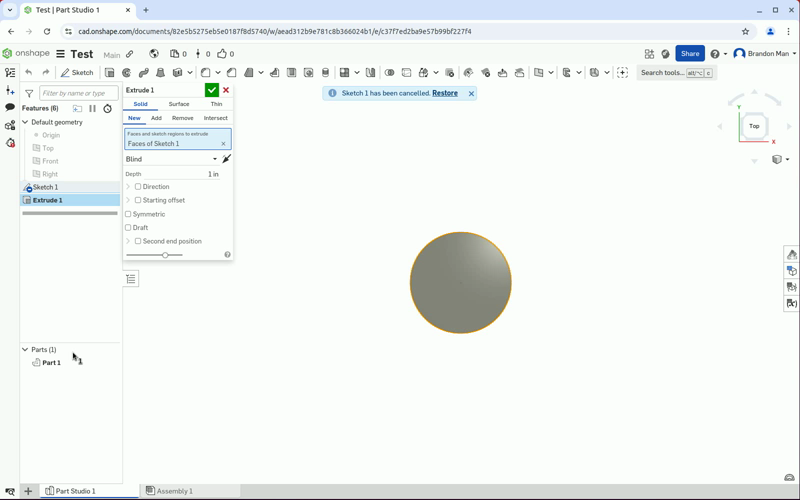
mouse_move(143, 106)
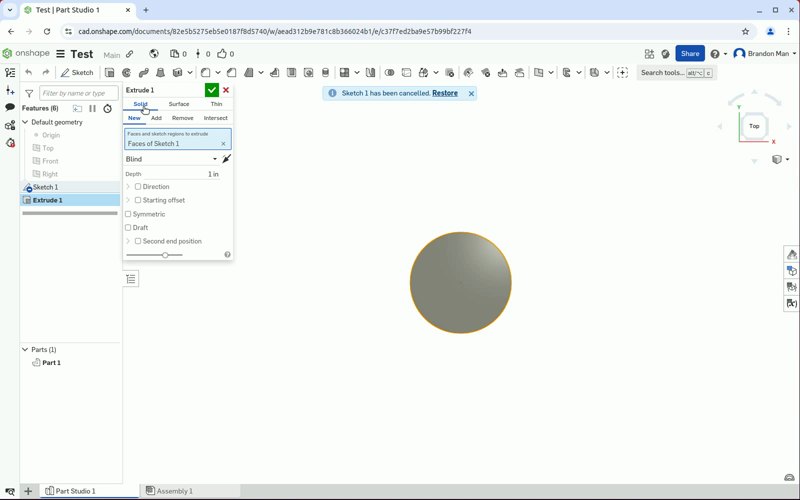
click(143, 106)
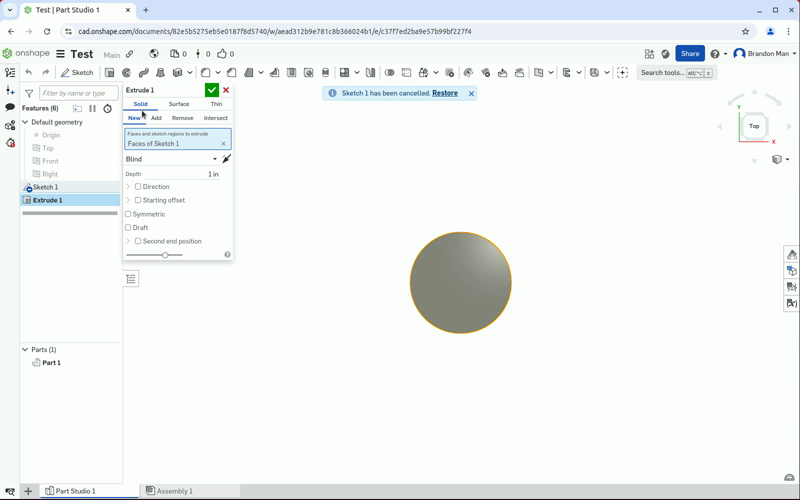
mouse_move(137, 120)
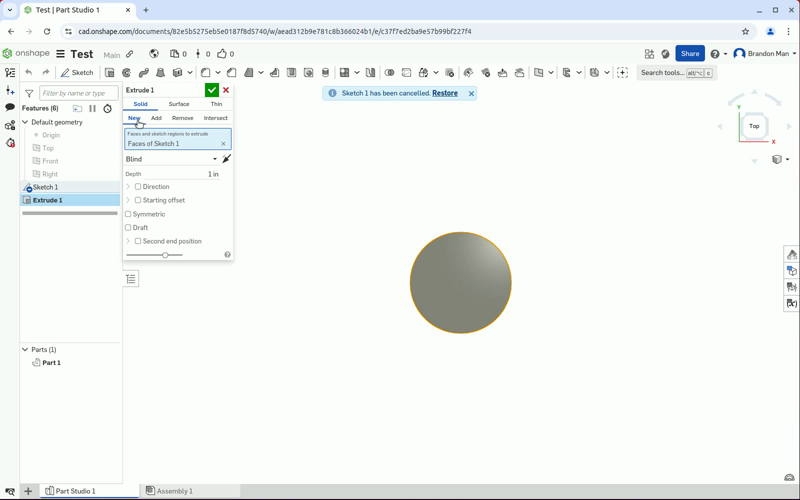
click(137, 120)
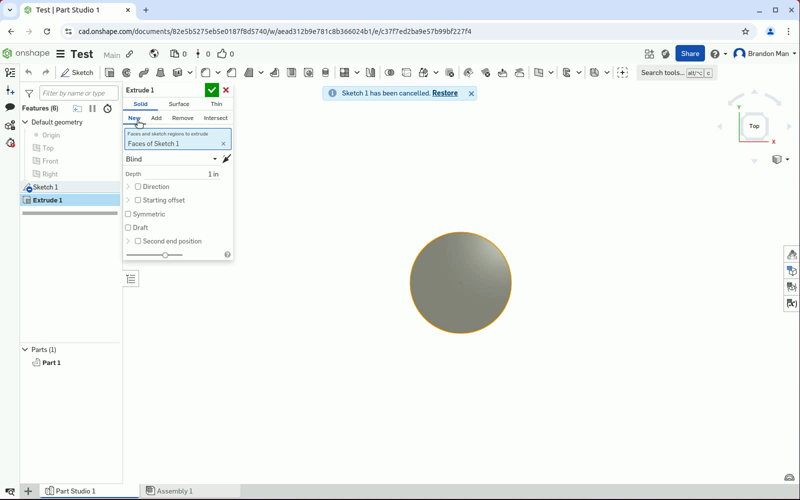
key(tab, 4)
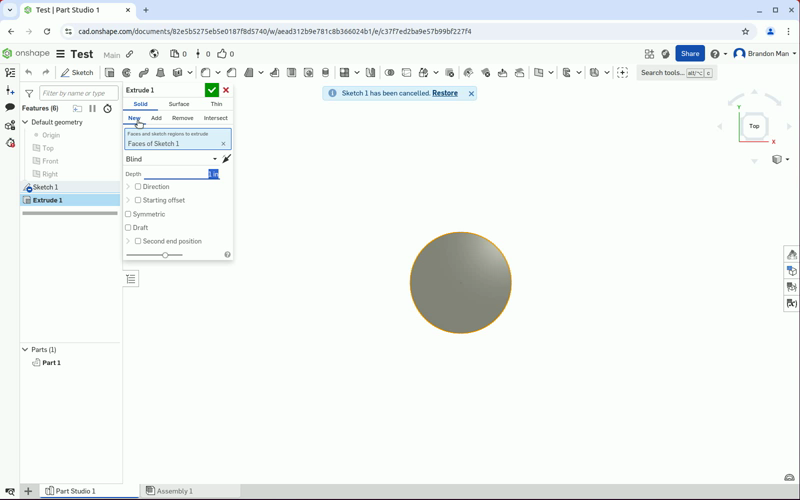
text(23.108)
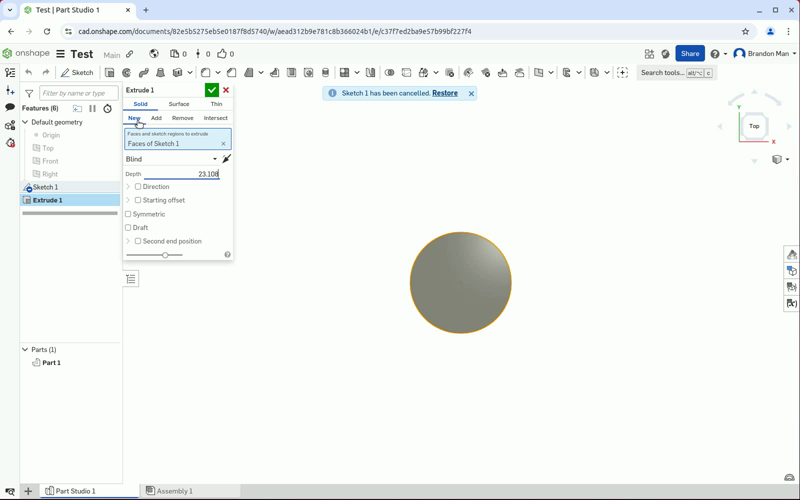
key(enter)
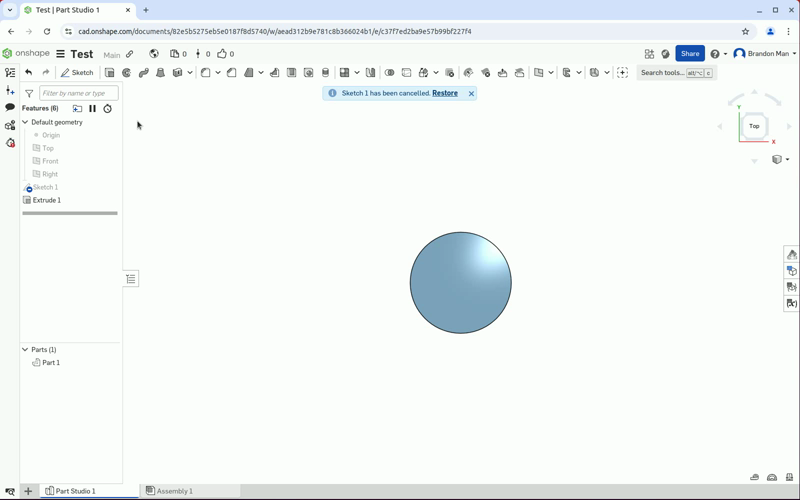
key(shift+h)
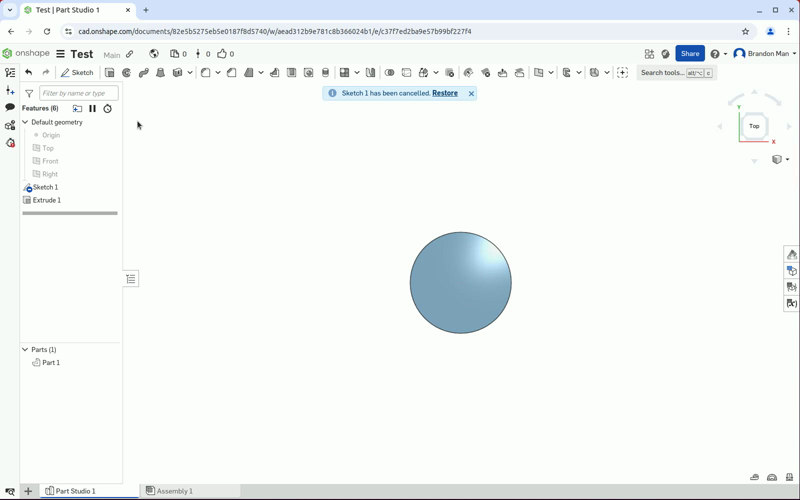
key(shift+h)
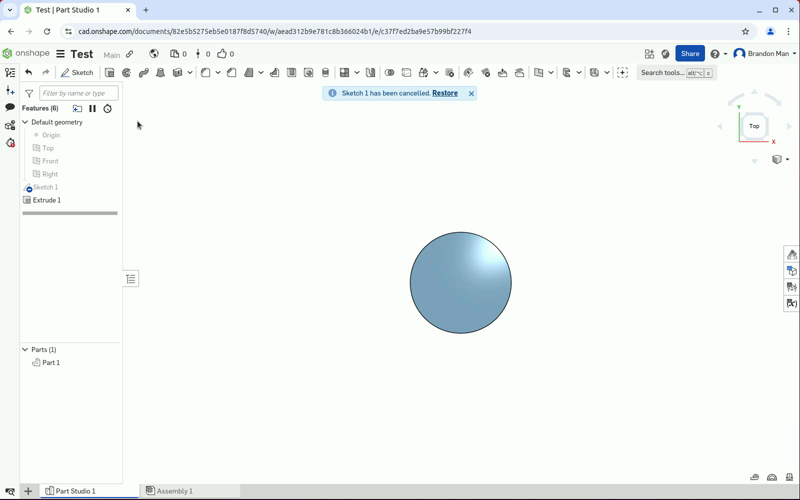
mouse_move(73, 189)
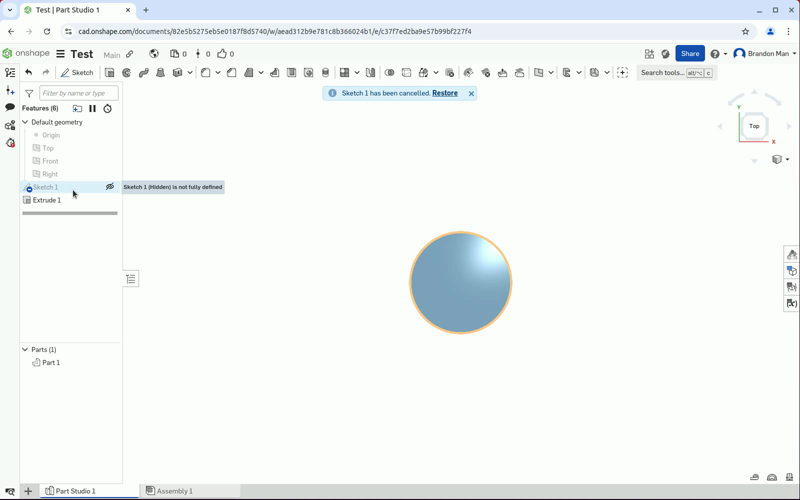
click(73, 189)
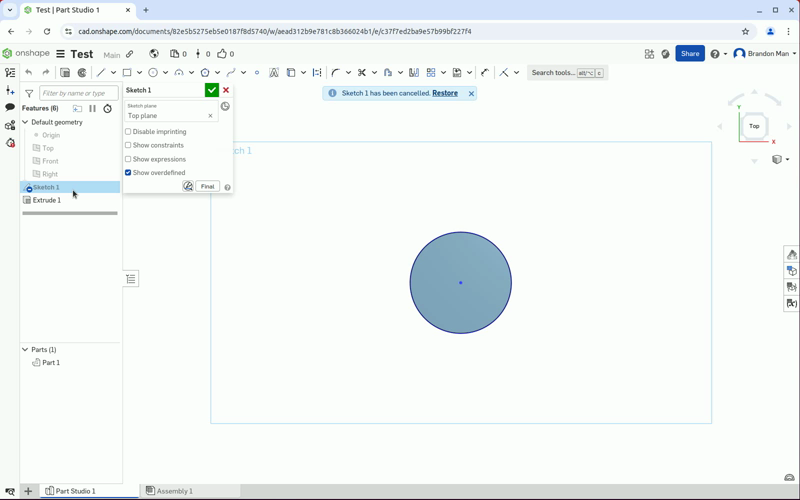
mouse_move(229, 92)
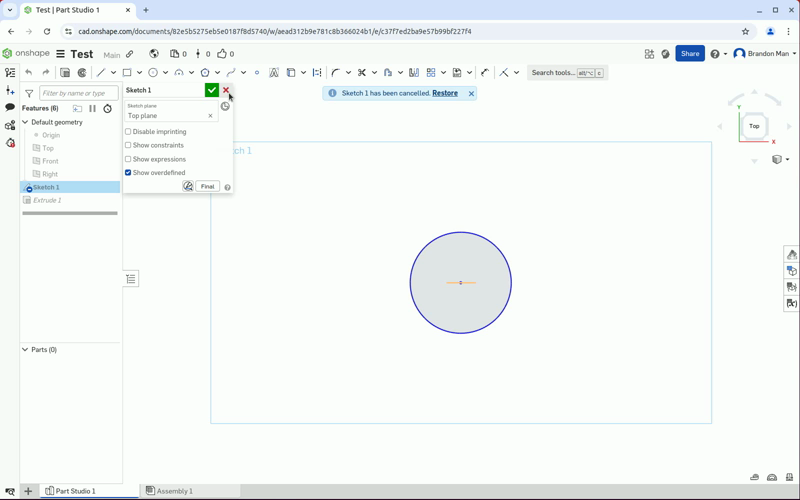
click(229, 92)
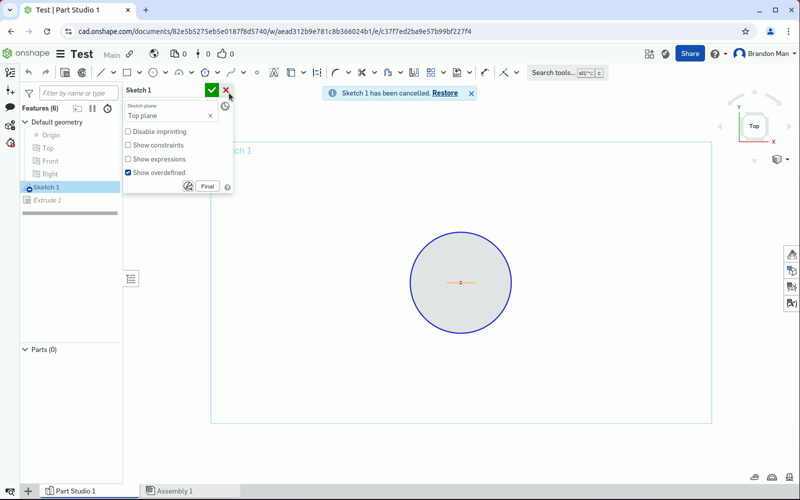
key(shift+s)
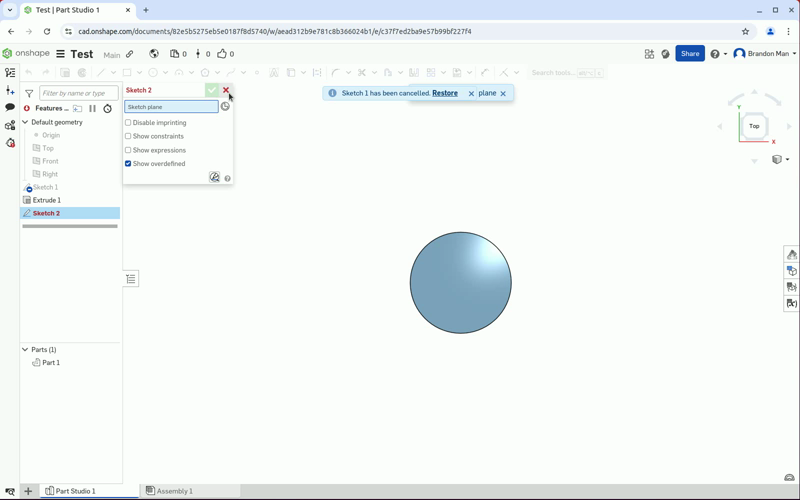
mouse_move(73, 150)
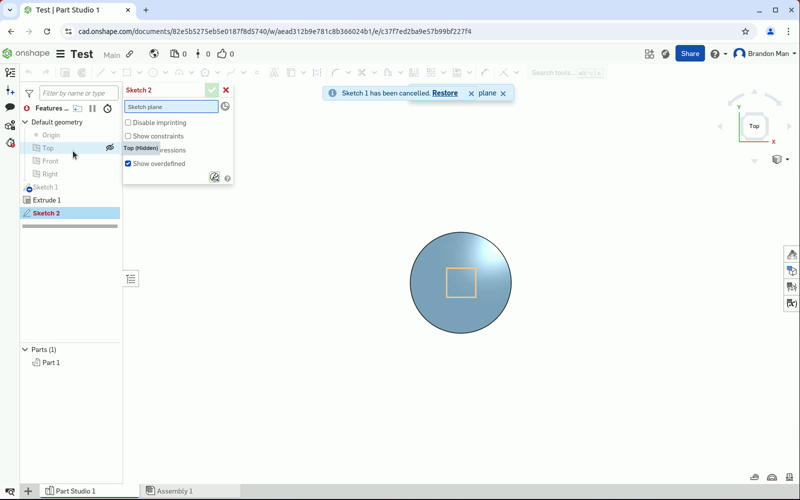
click(73, 150)
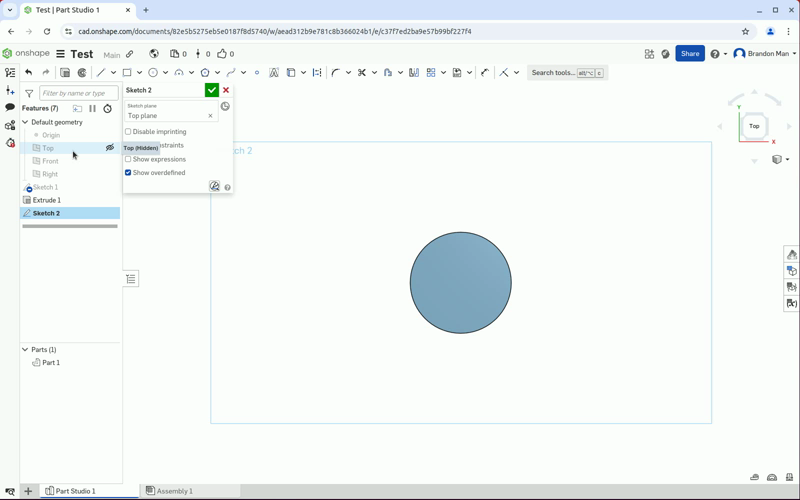
mouse_move(73, 352)
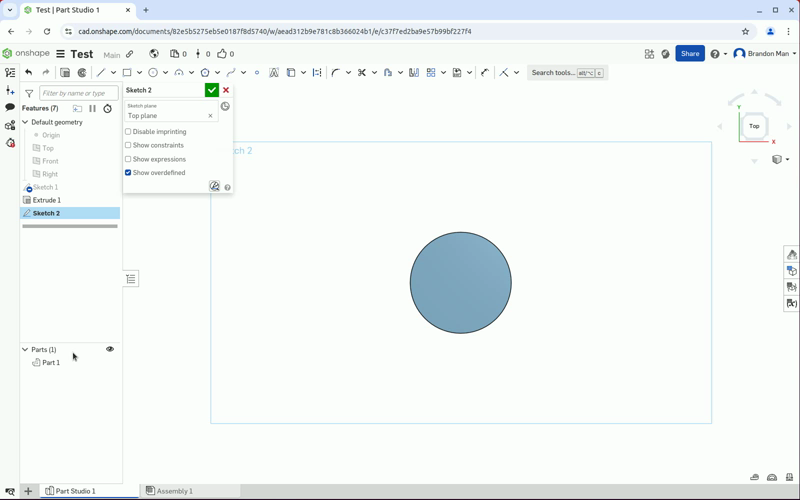
key(y)
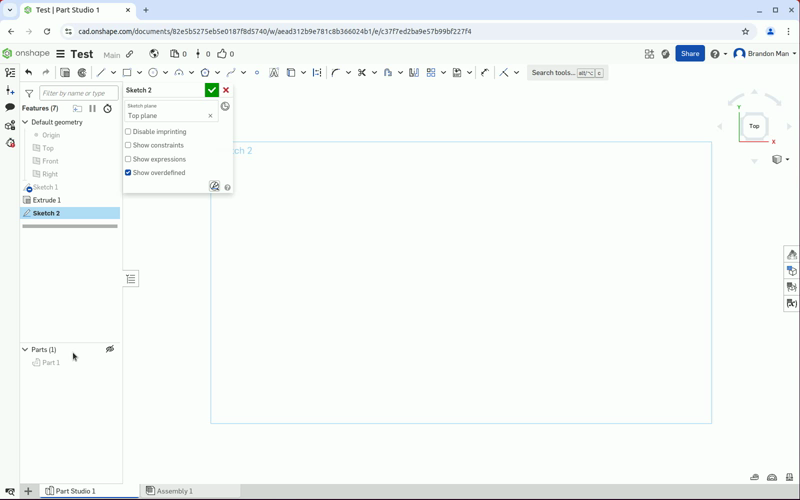
key(c)
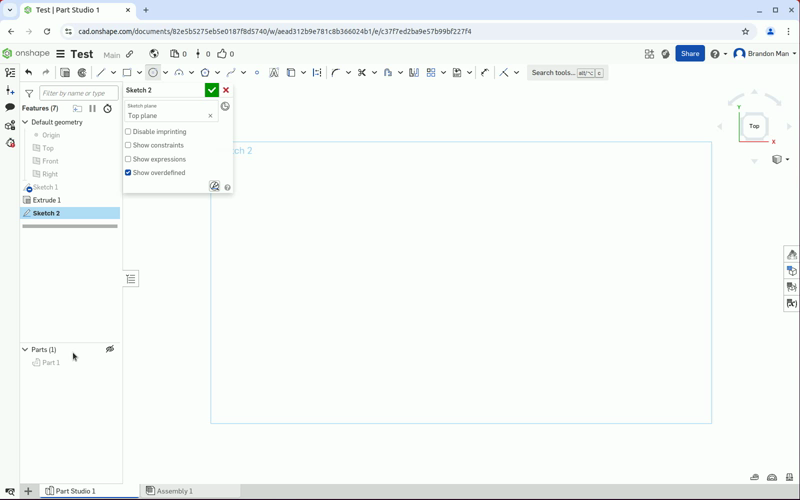
key_down(shift)
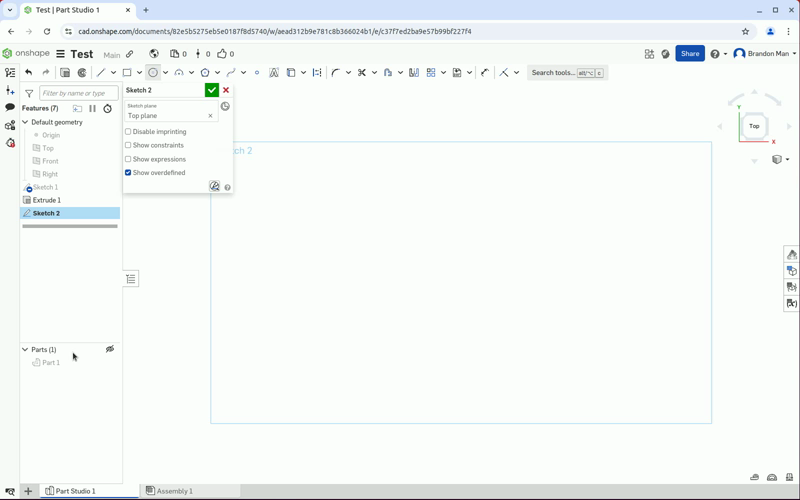
mouse_move(461, 282)
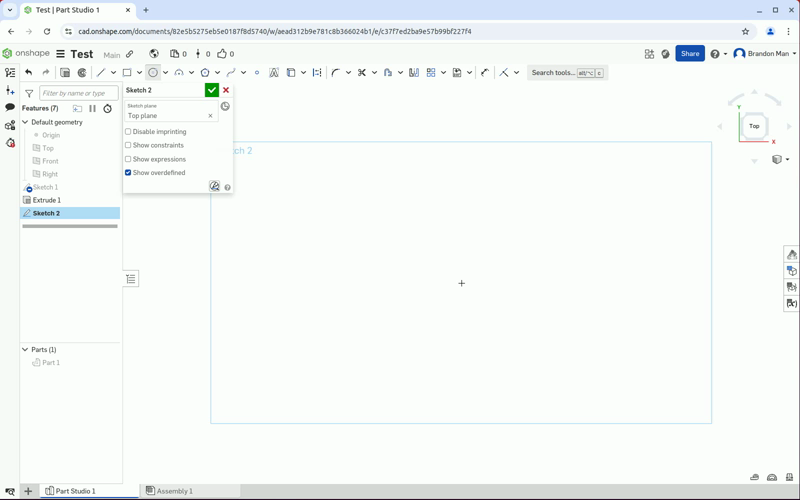
click(461, 282)
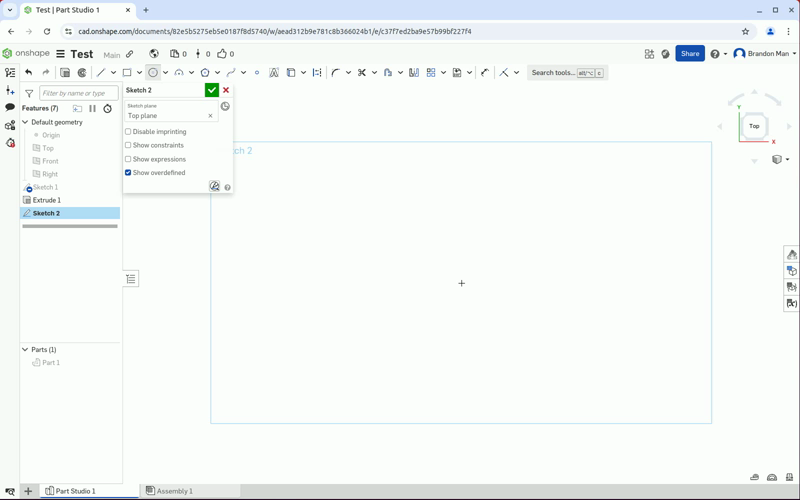
key_up(shift)
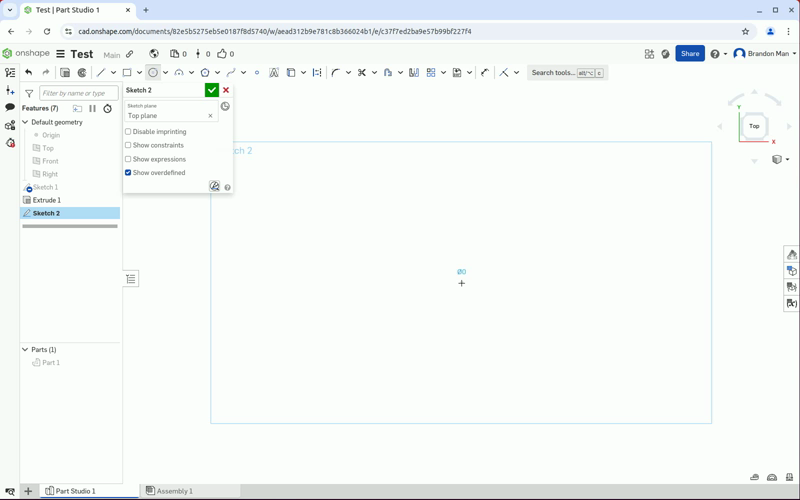
mouse_move(512, 282)
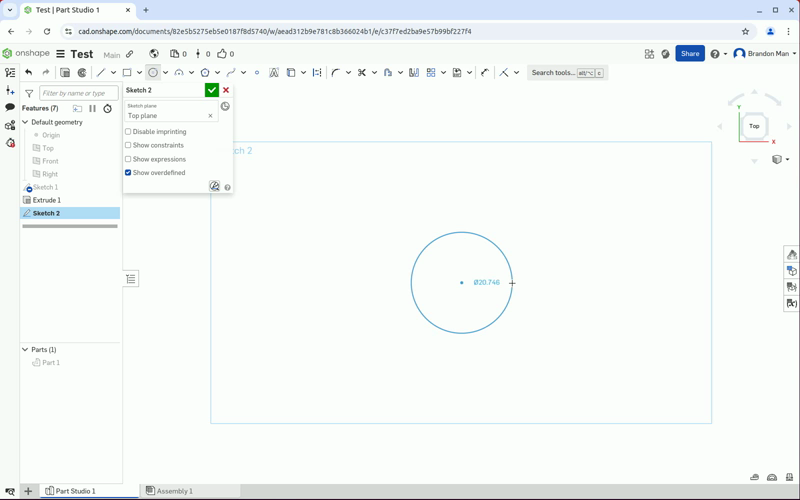
click(512, 282)
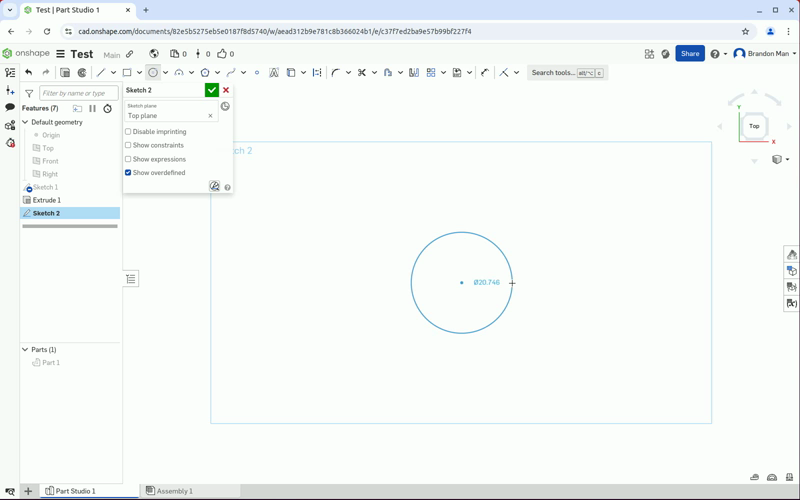
key(esc)
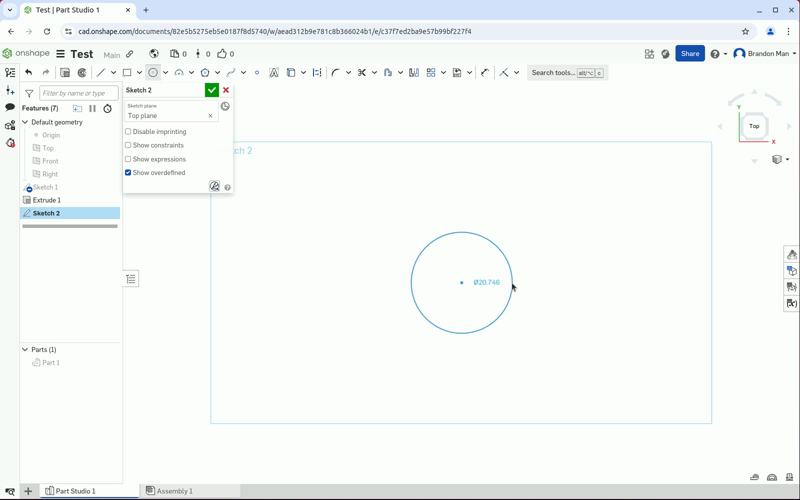
mouse_move(462, 242)
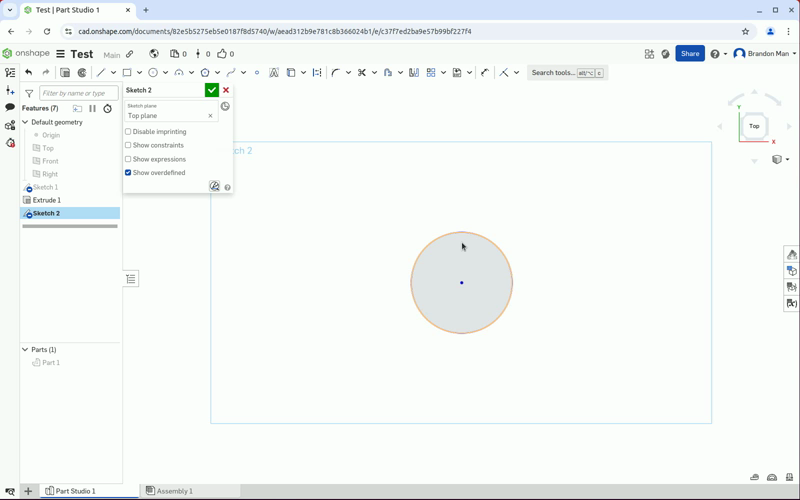
click(462, 242)
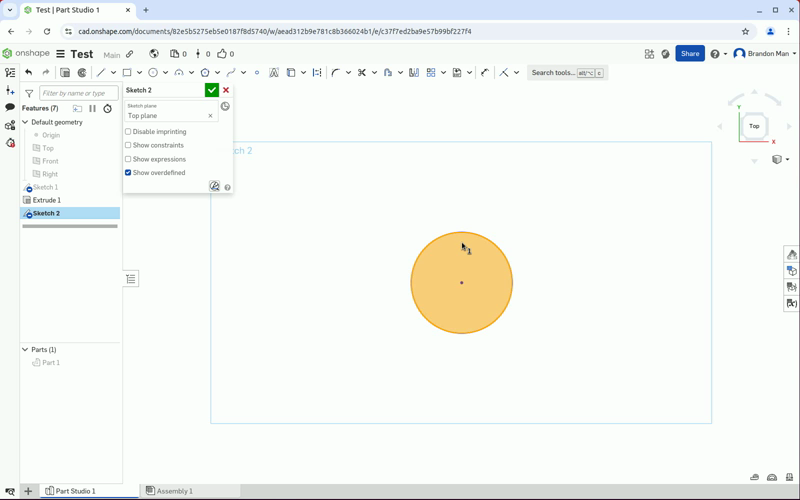
mouse_move(73, 352)
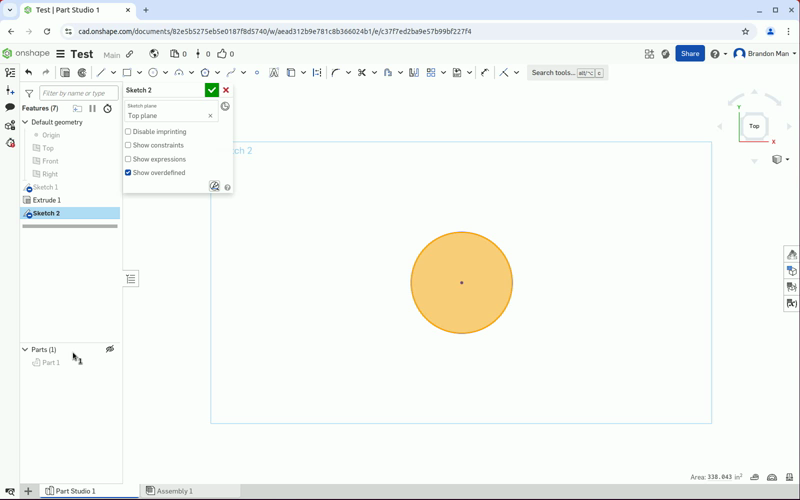
key(shift+y)
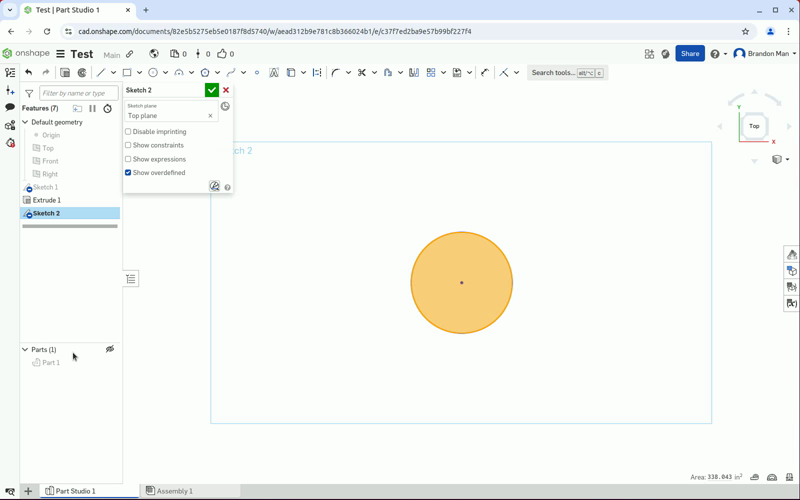
key(shift+e)
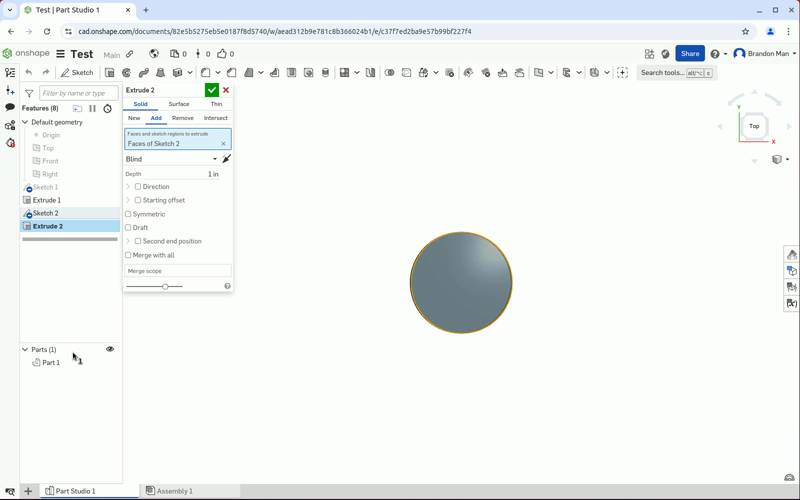
mouse_move(143, 106)
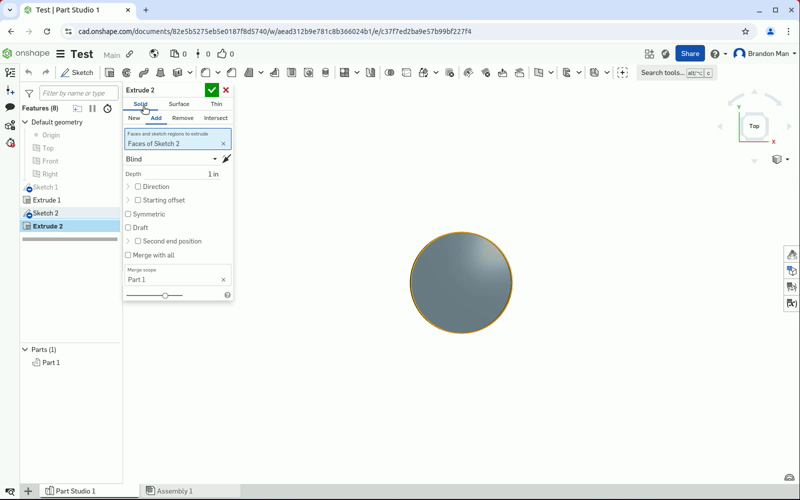
click(143, 106)
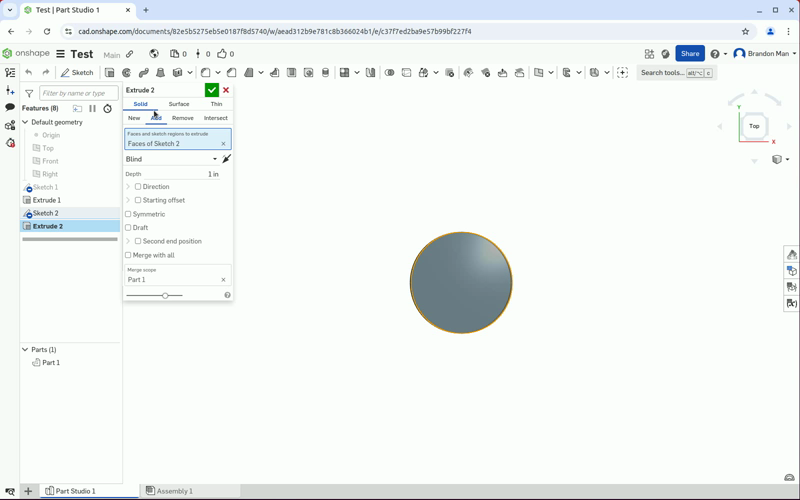
mouse_move(186, 120)
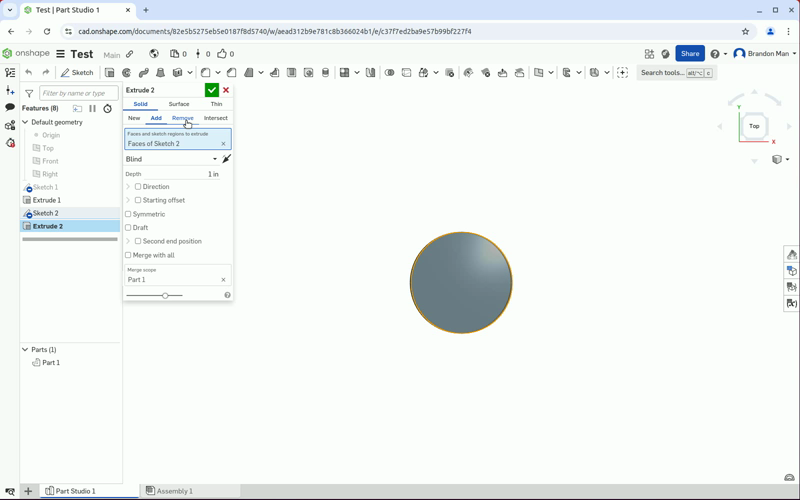
click(186, 120)
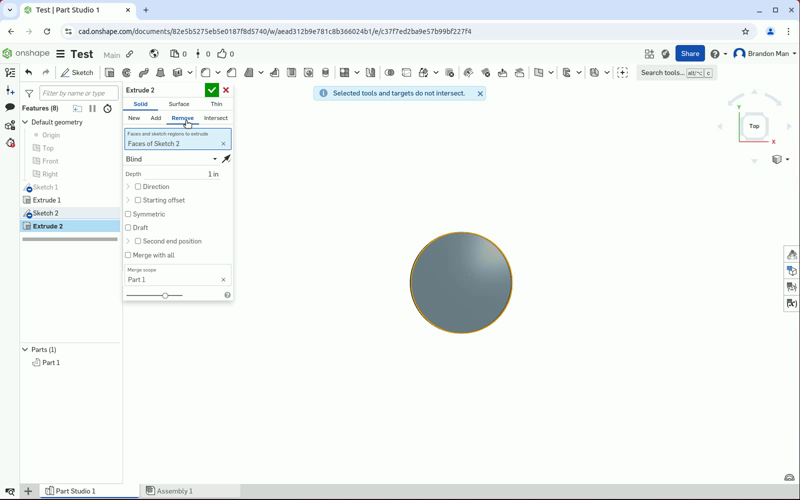
key(tab, 4)
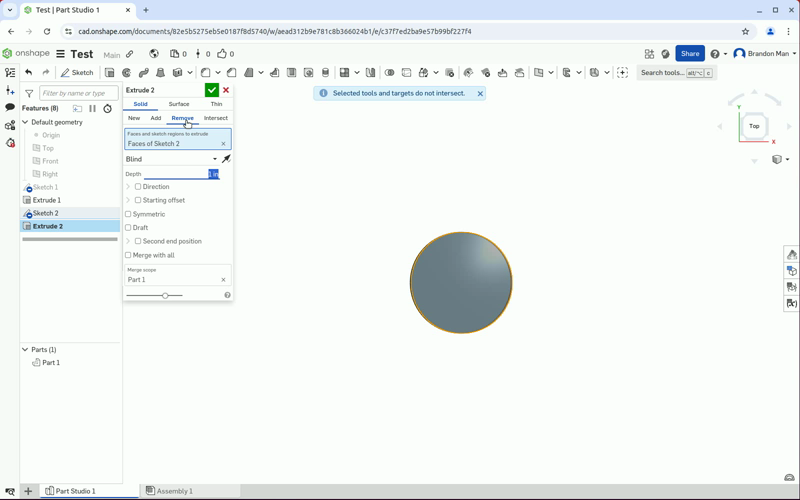
text(-23.108)
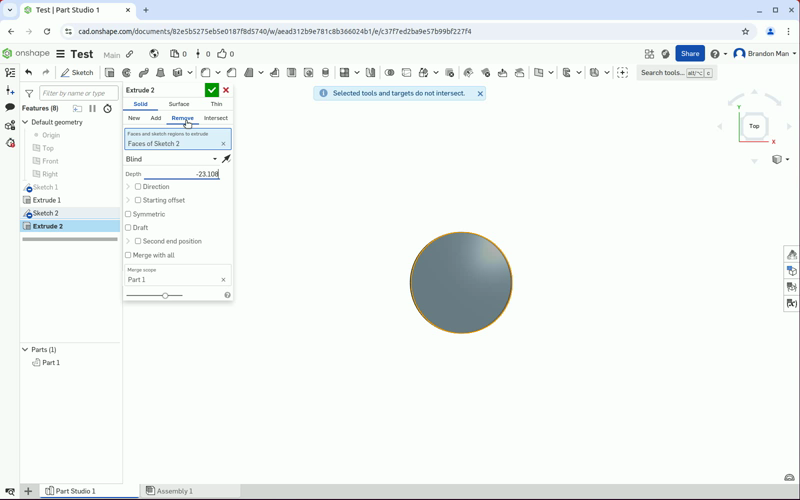
key(tab, 6)
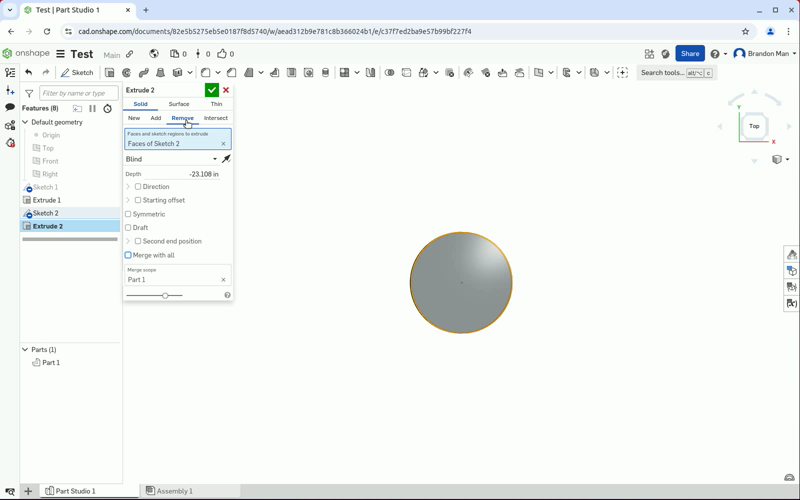
key(space)
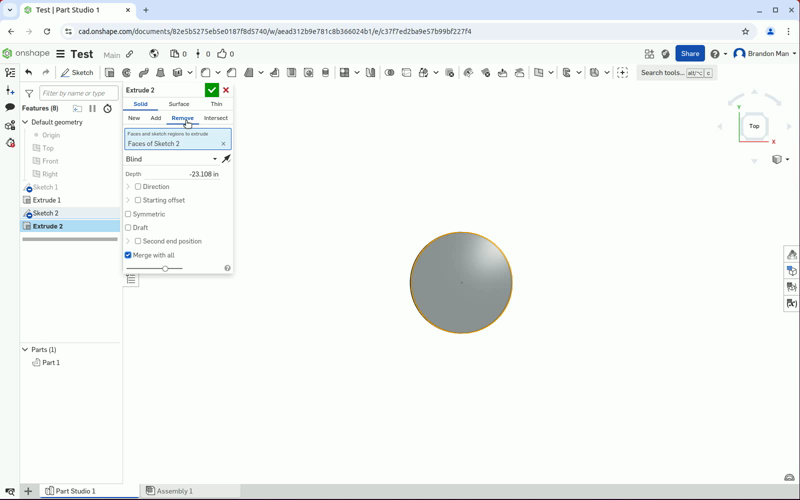
key(enter)
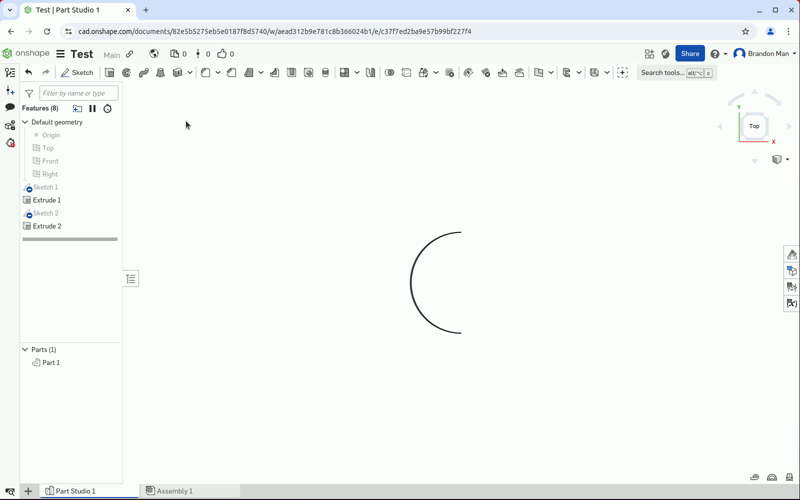
key(shift+h)
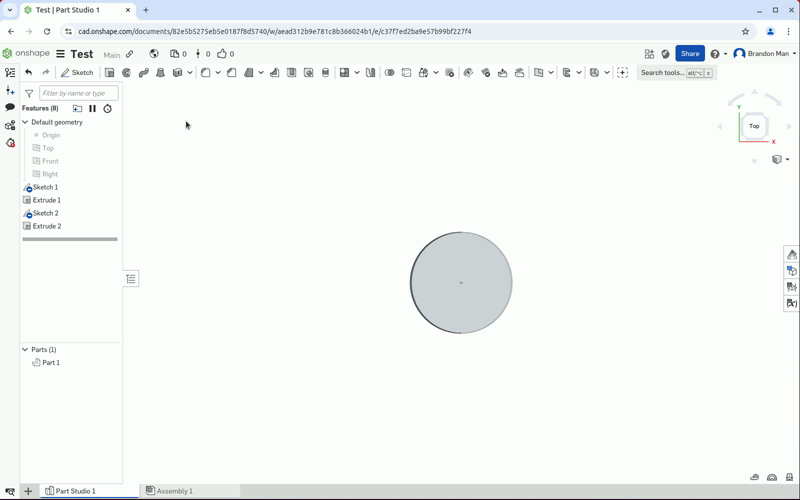
key(shift+h)
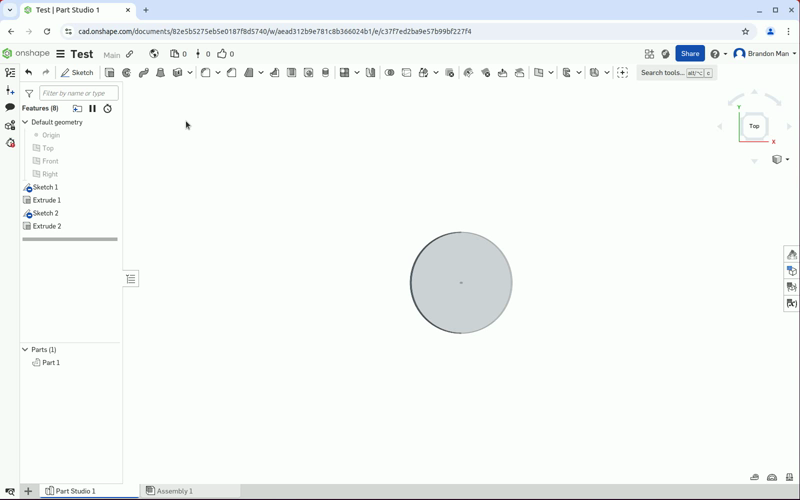
key(shift+7)
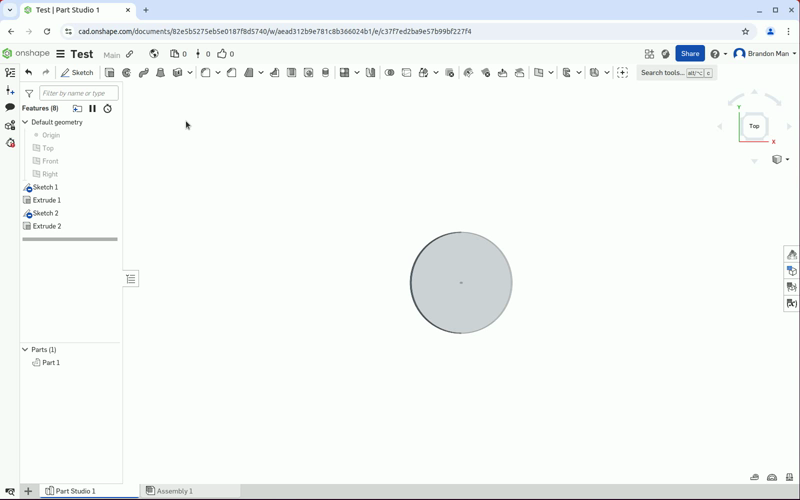
key(up, 3)
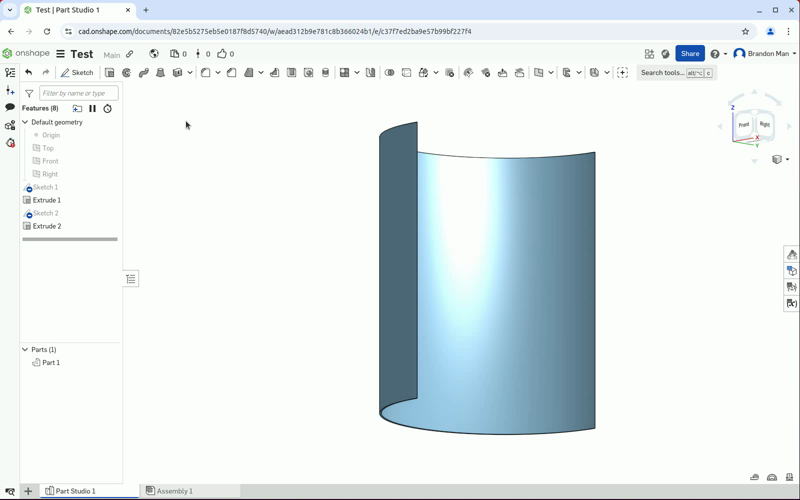
key(left, 3)
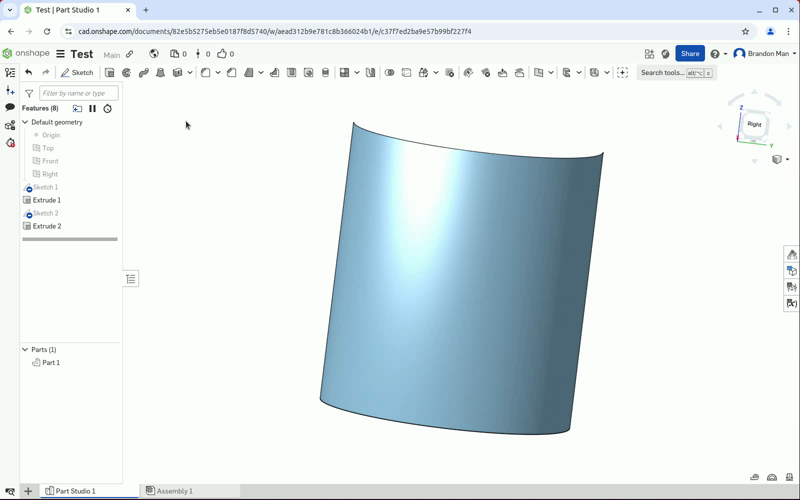
key(right, 3)
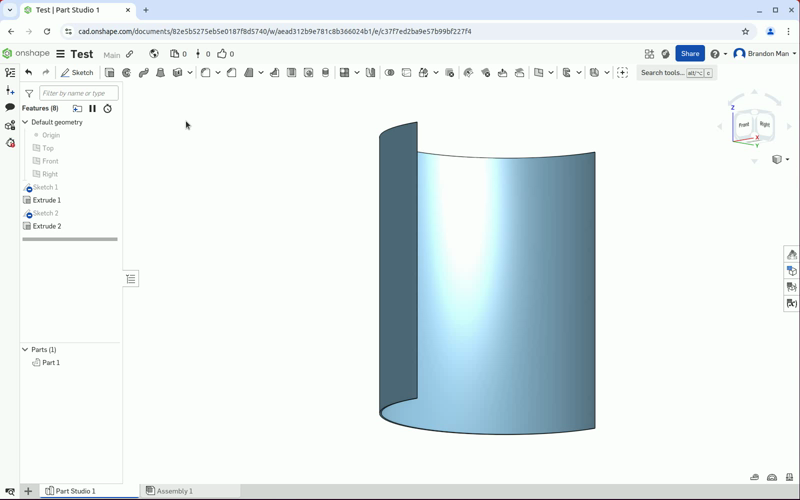
key(down, 3)
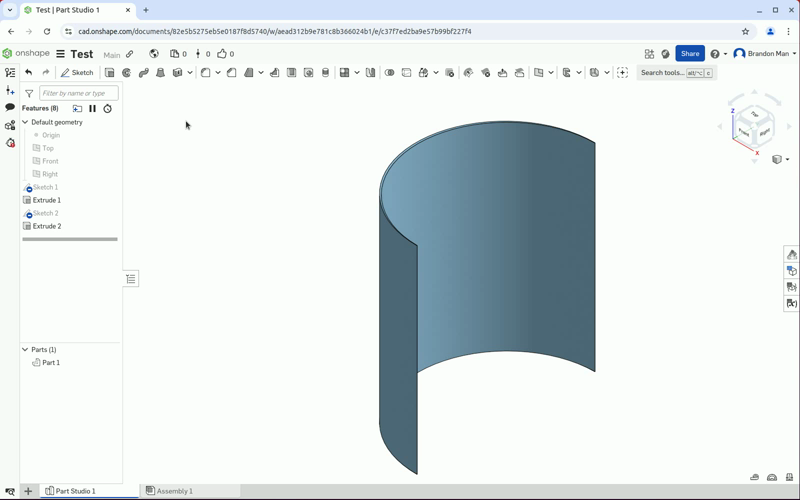
mouse_move(73, 189)
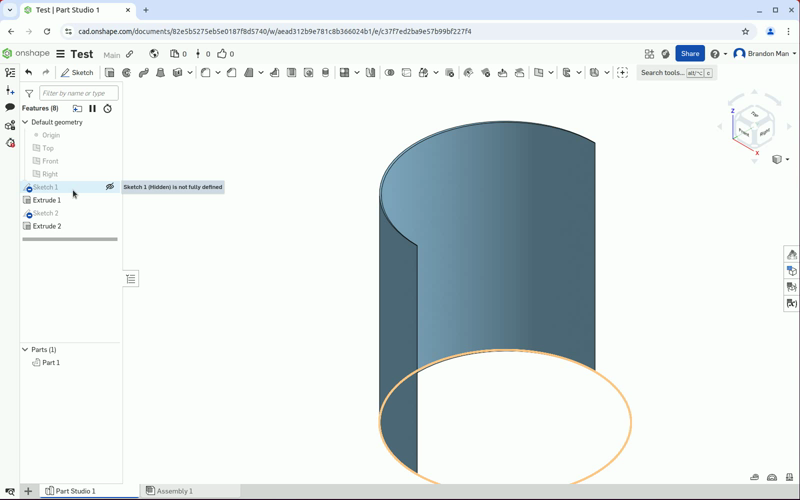
click(73, 189)